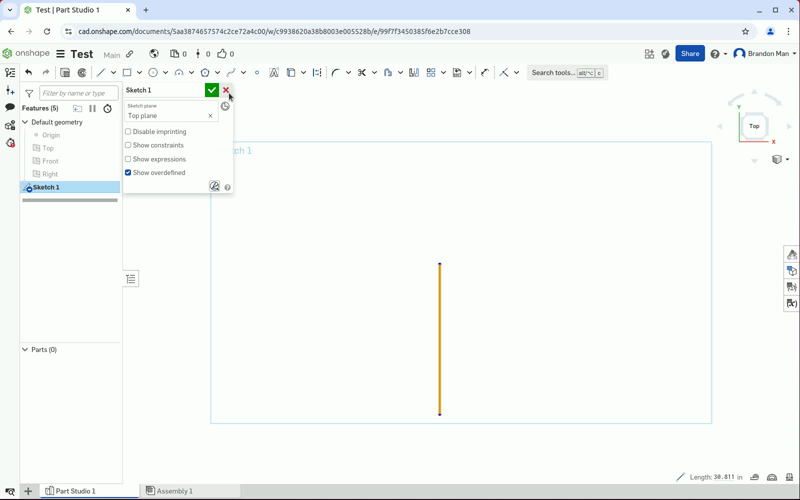
key(shift+h)
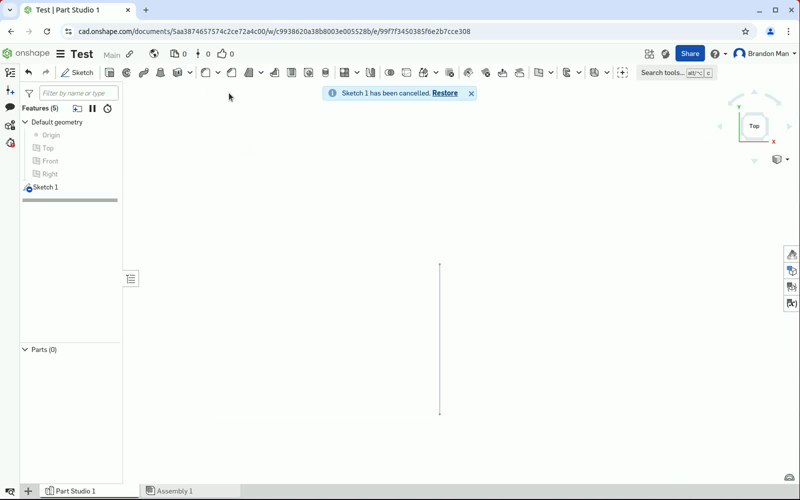
key(shift+s)
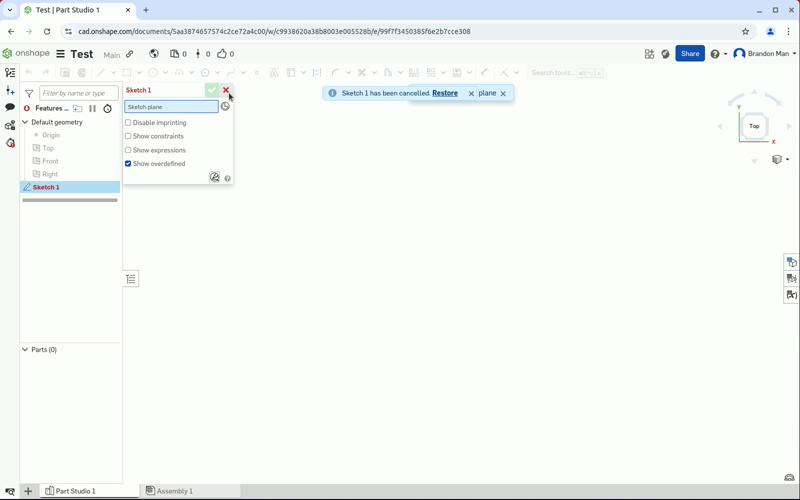
mouse_move(73, 150)
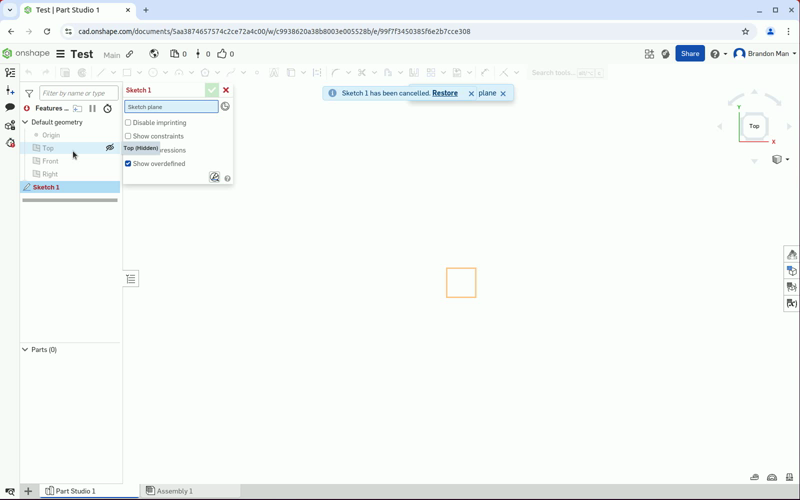
click(73, 150)
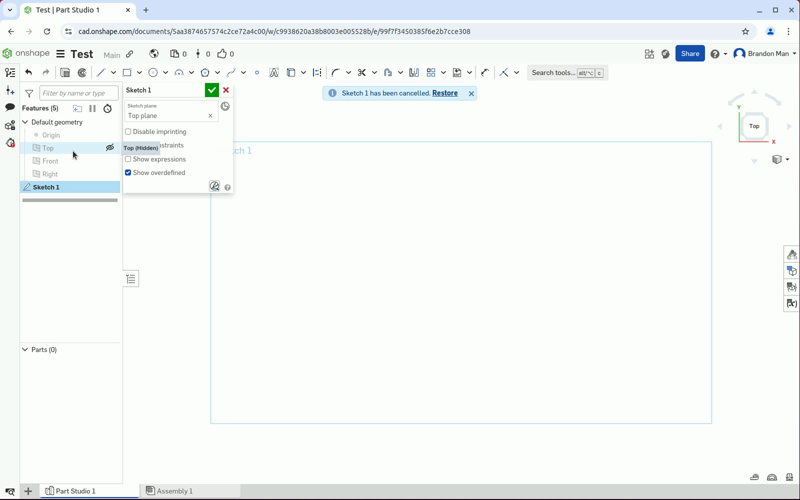
mouse_move(73, 352)
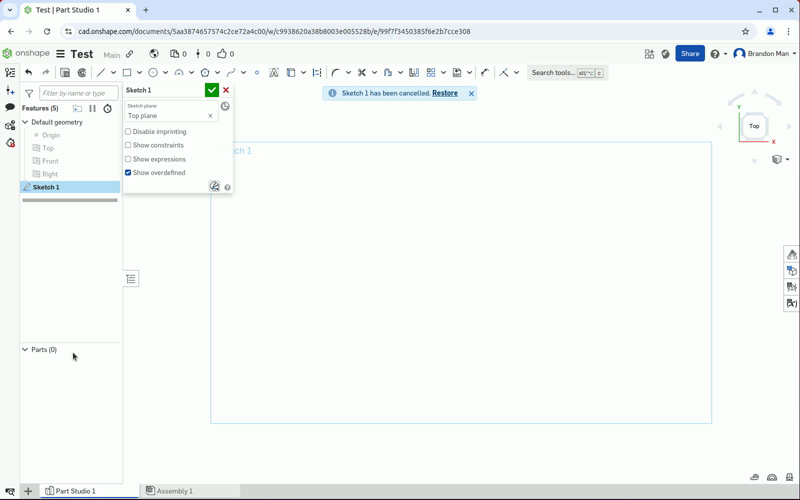
key(y)
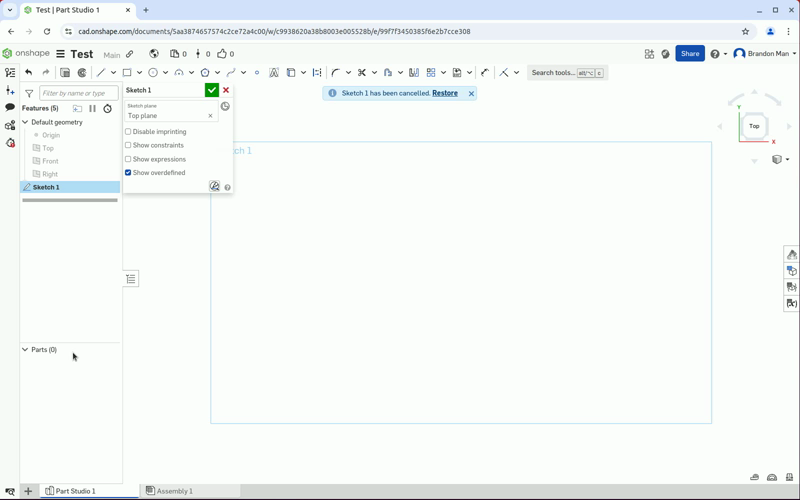
key(c)
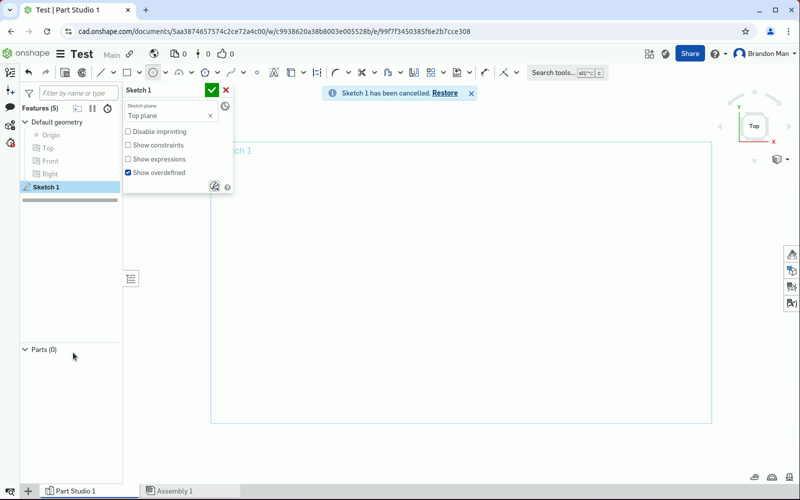
key_down(shift)
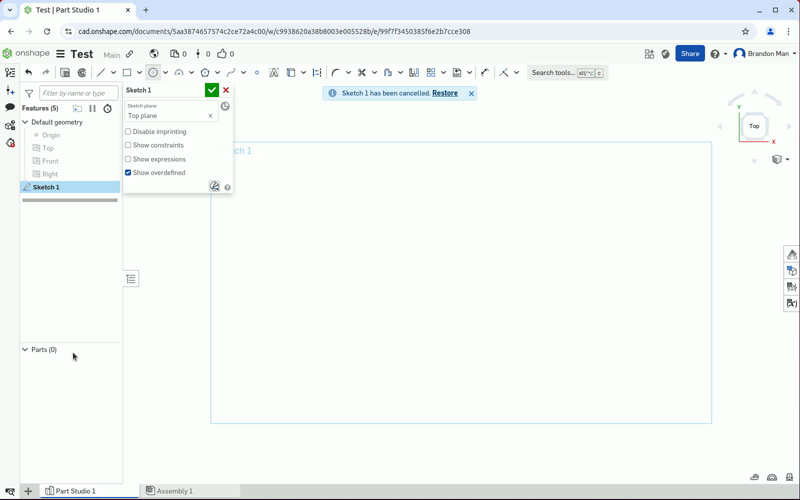
mouse_move(461, 282)
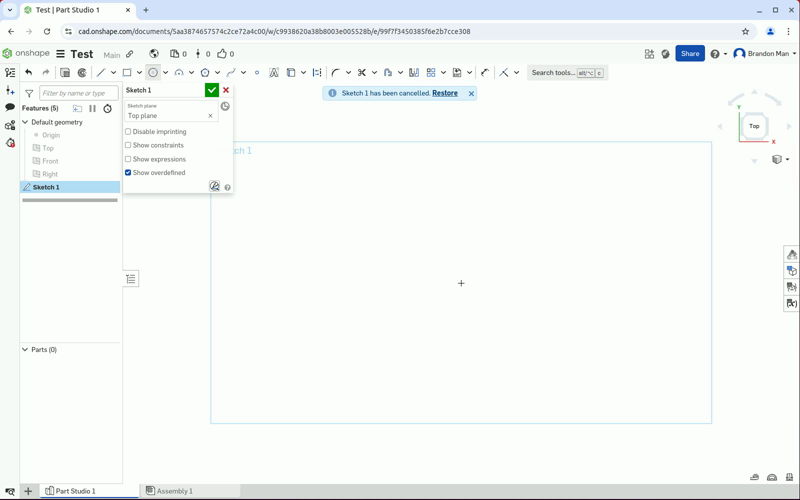
click(461, 282)
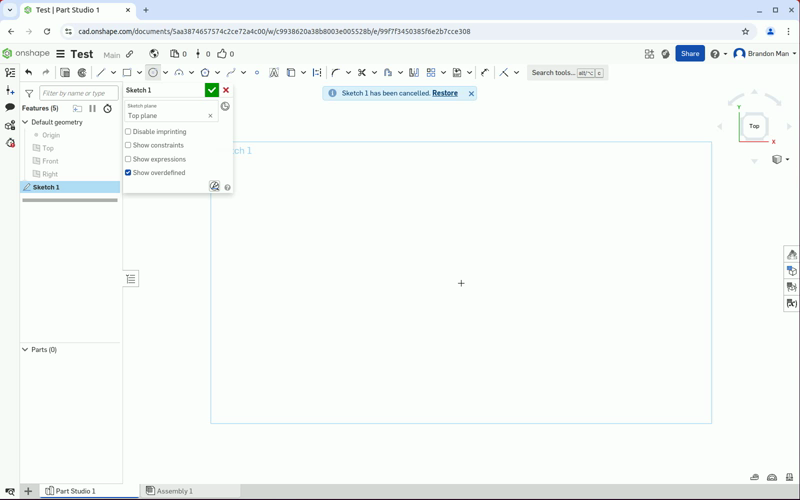
key_up(shift)
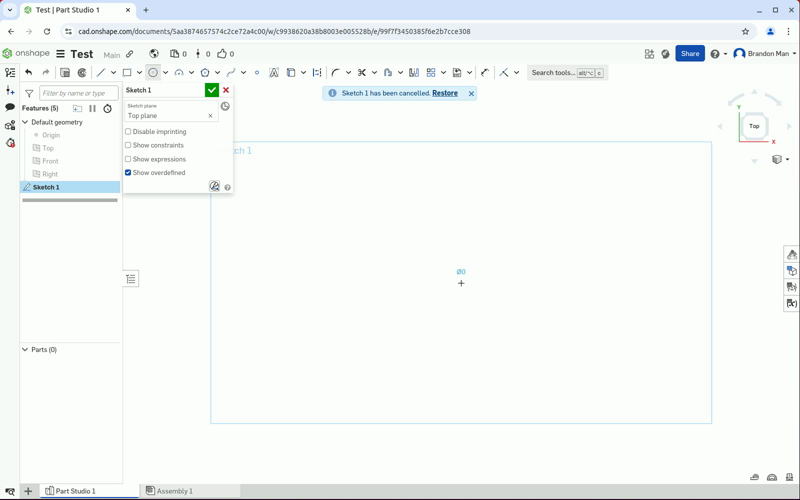
mouse_move(540, 282)
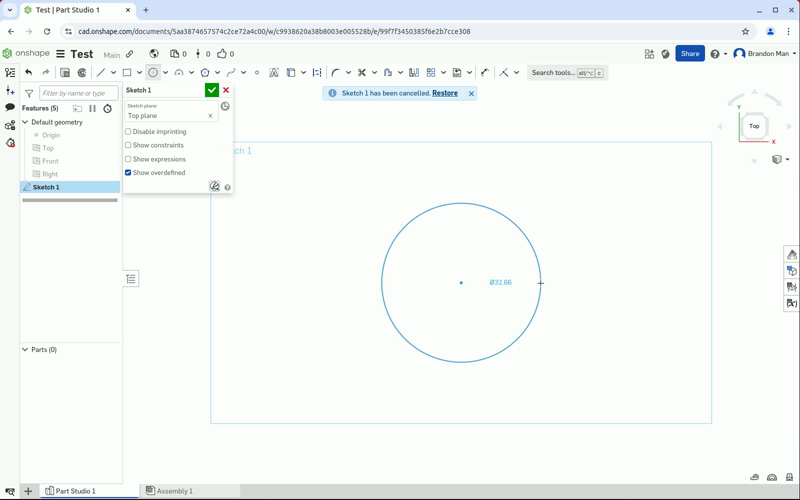
click(540, 282)
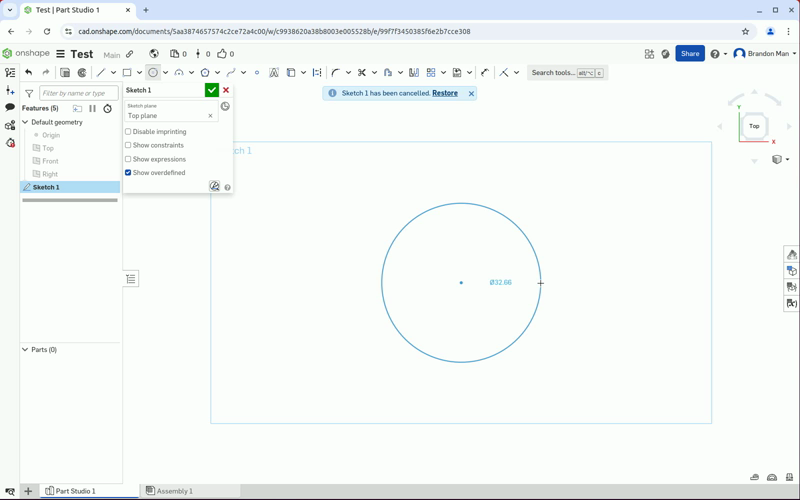
key(esc)
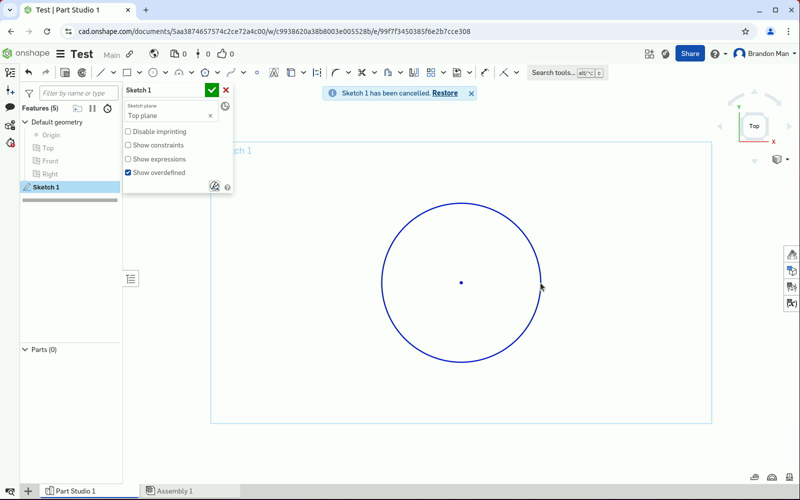
key(c)
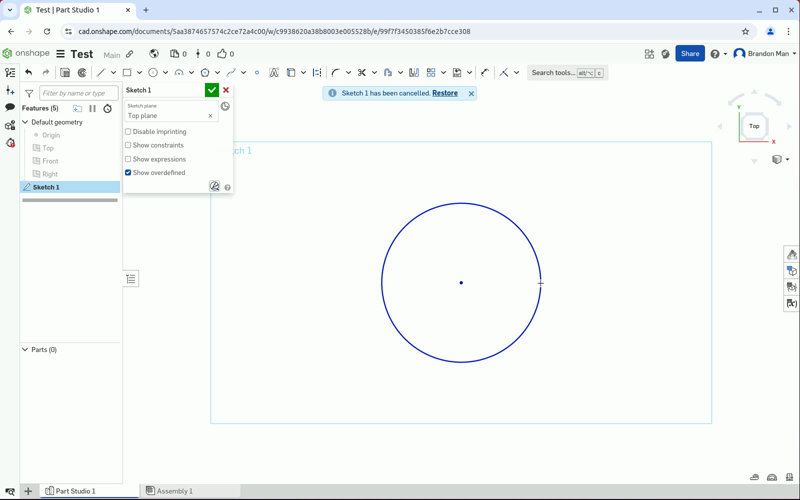
key_down(shift)
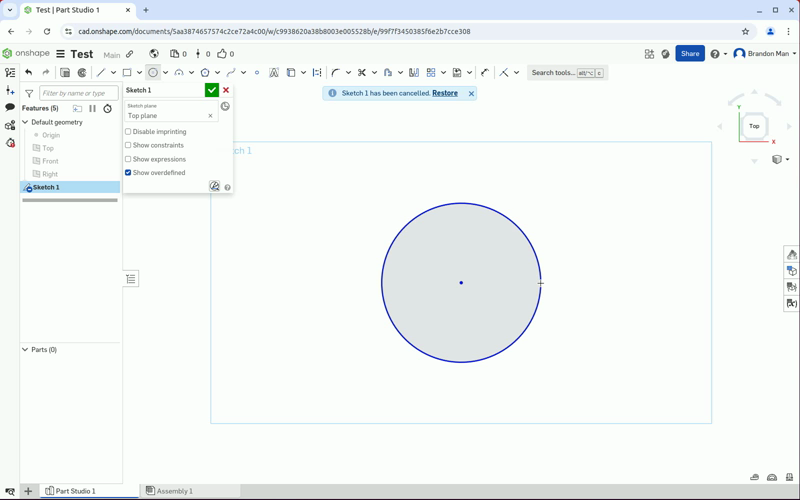
mouse_move(461, 282)
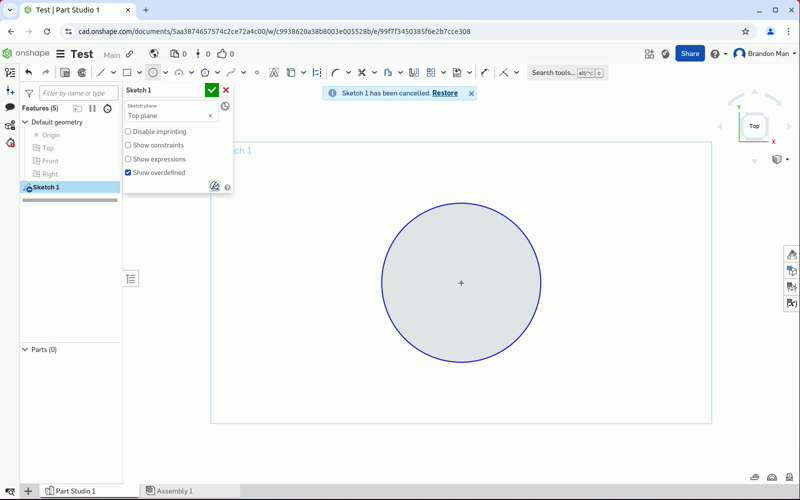
click(461, 282)
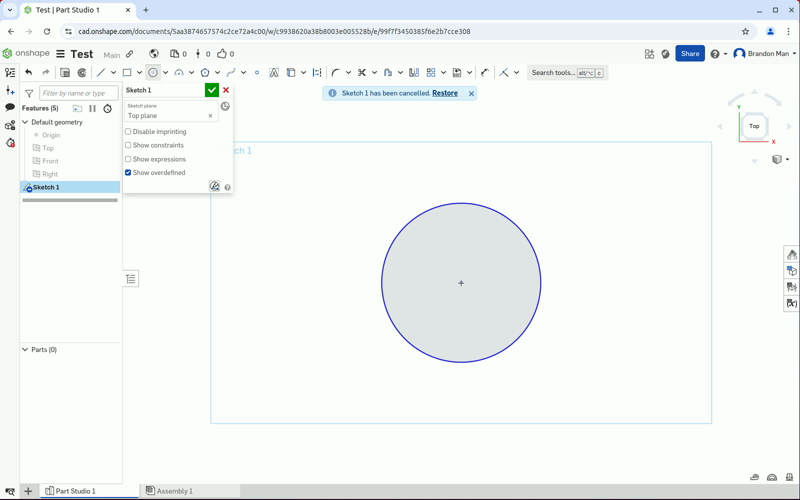
key_up(shift)
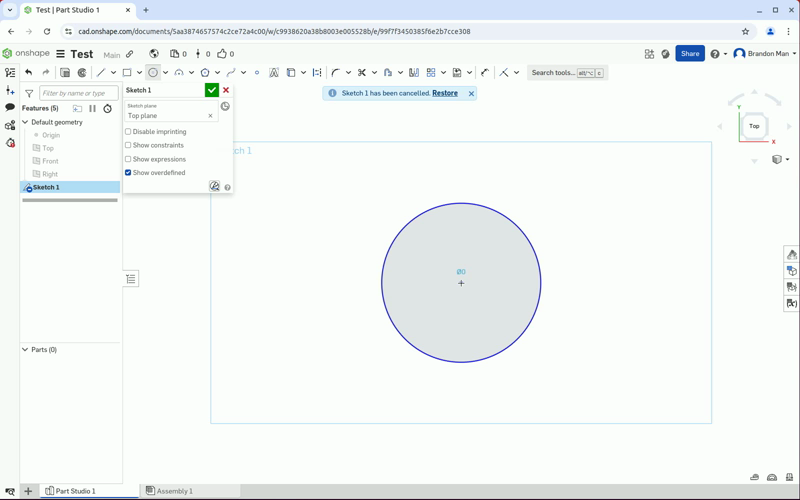
mouse_move(510, 282)
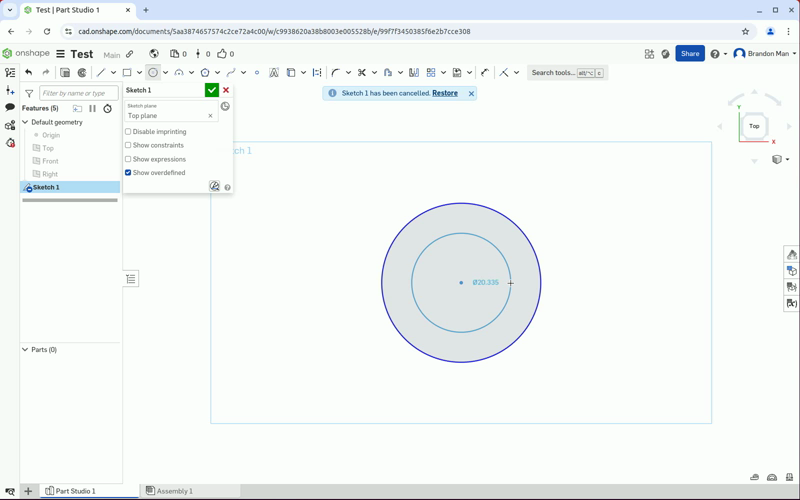
click(510, 282)
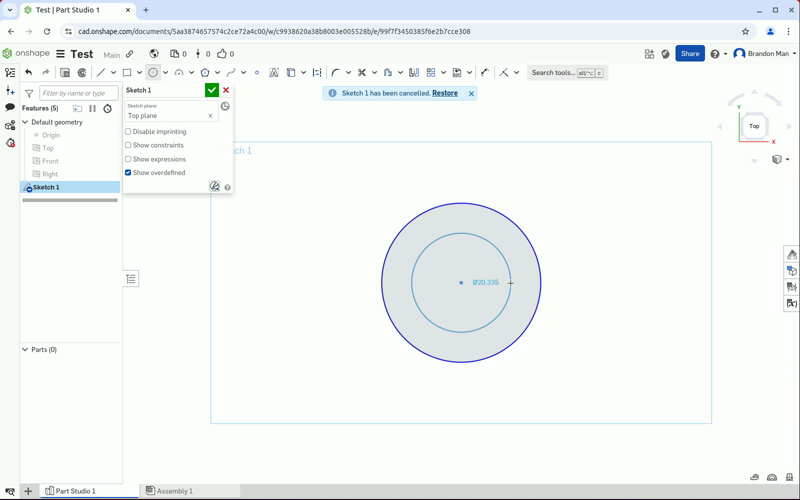
key(esc)
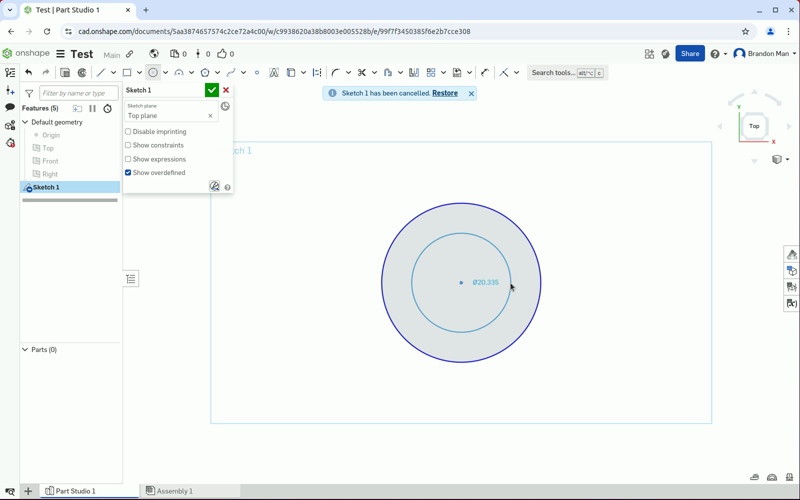
mouse_move(460, 340)
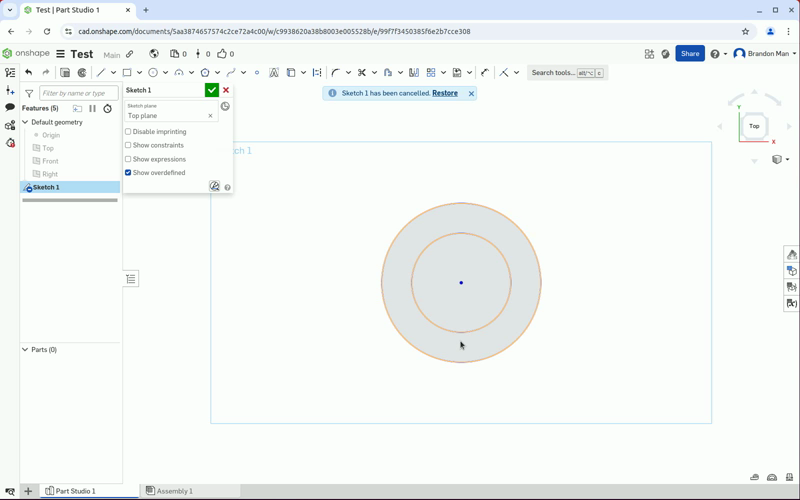
click(460, 340)
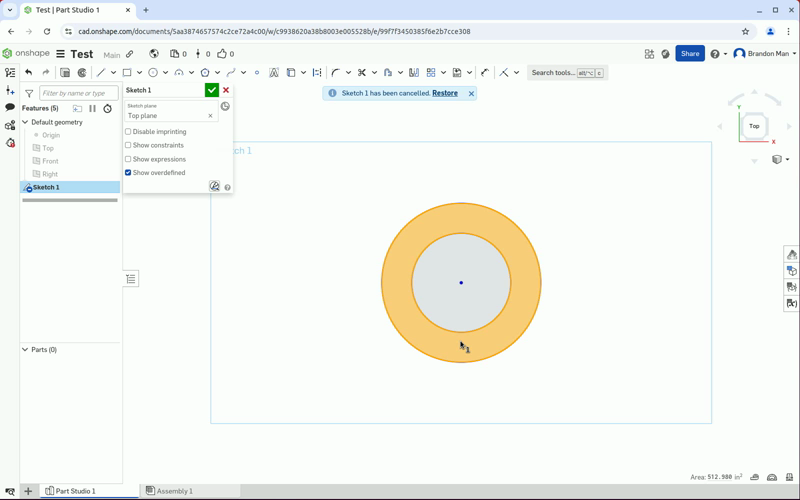
mouse_move(73, 352)
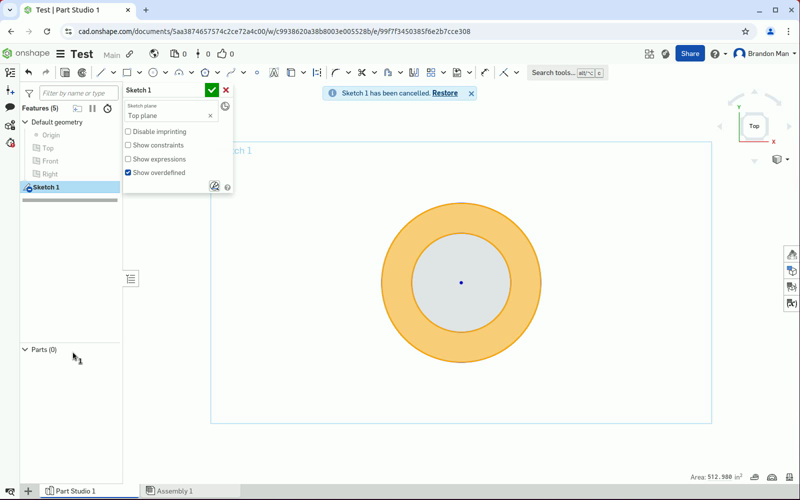
key(shift+y)
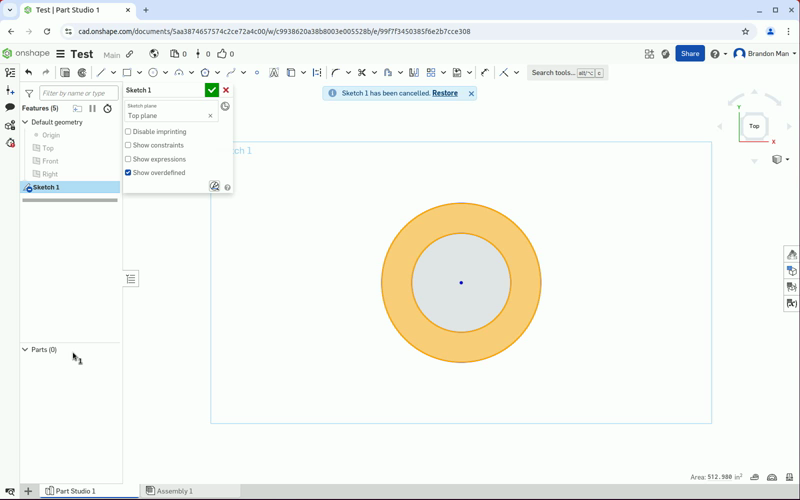
key(shift+e)
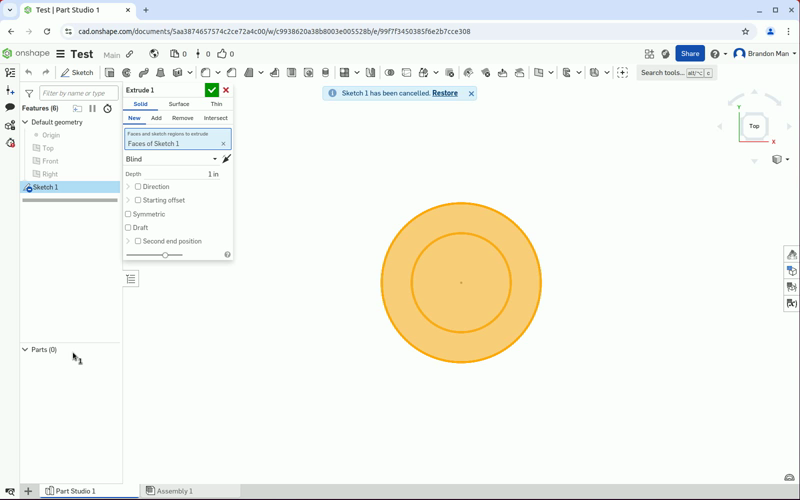
mouse_move(143, 106)
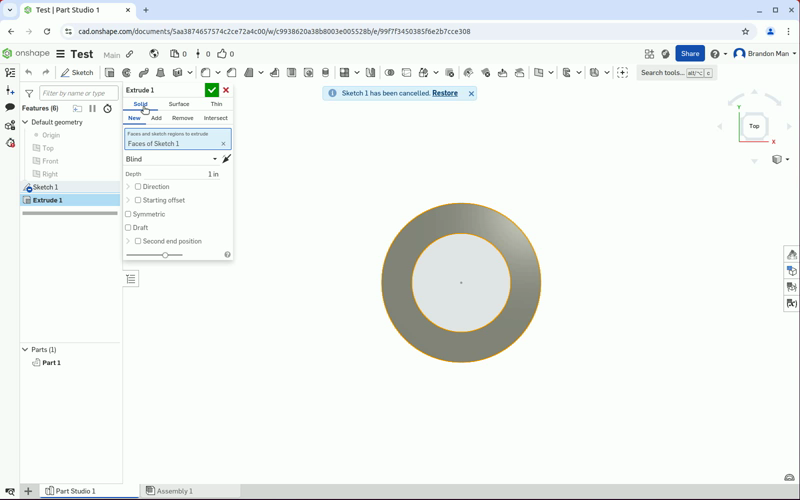
click(143, 106)
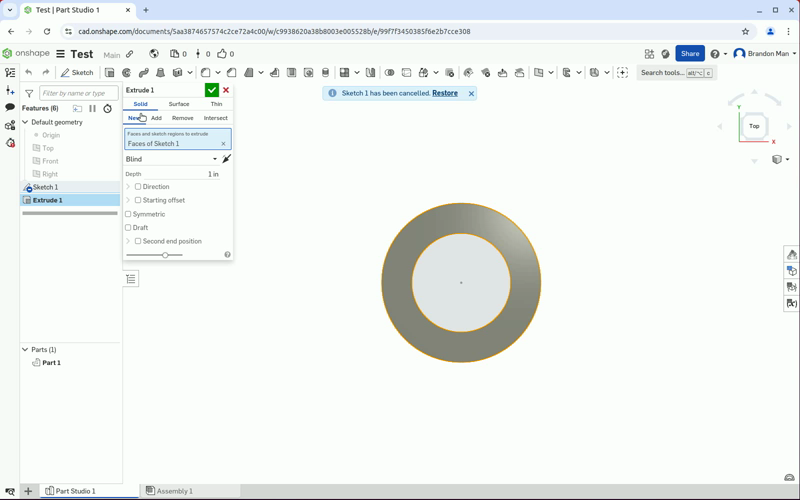
mouse_move(137, 120)
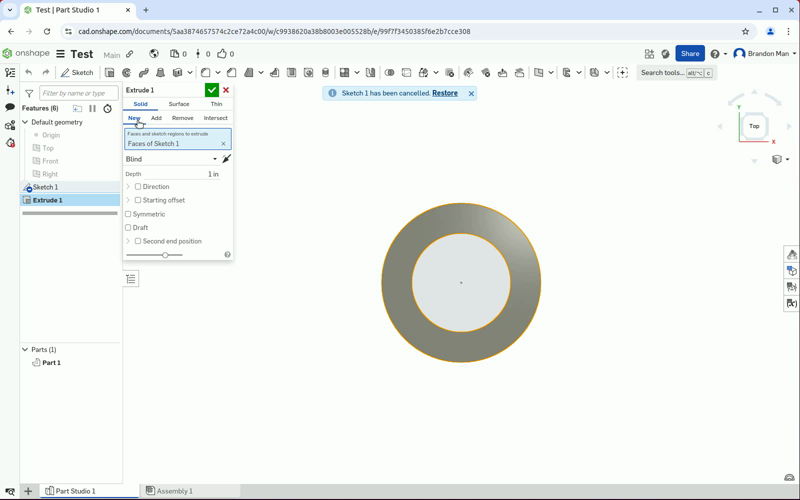
click(137, 120)
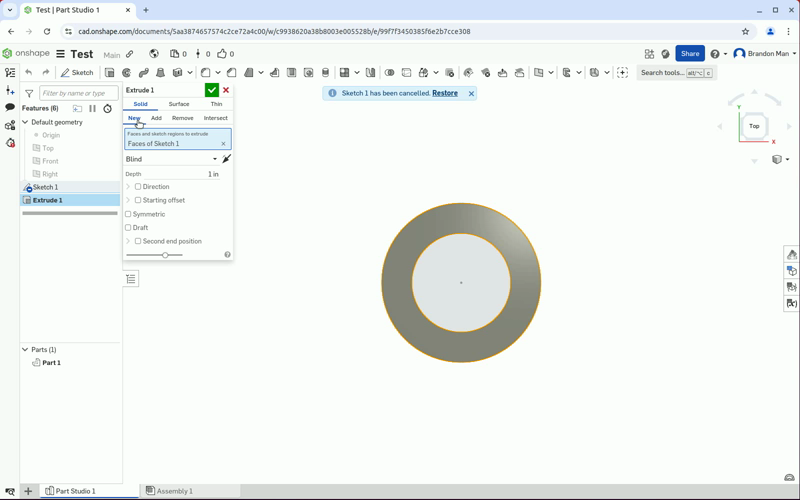
key(tab, 4)
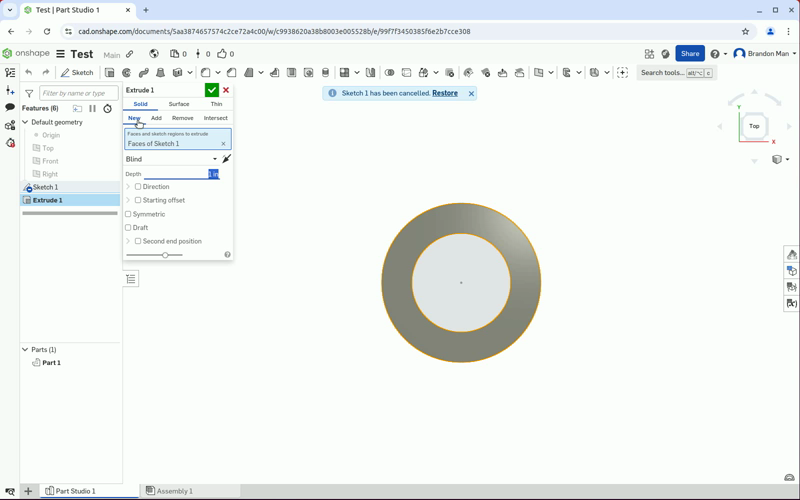
text(5.777)
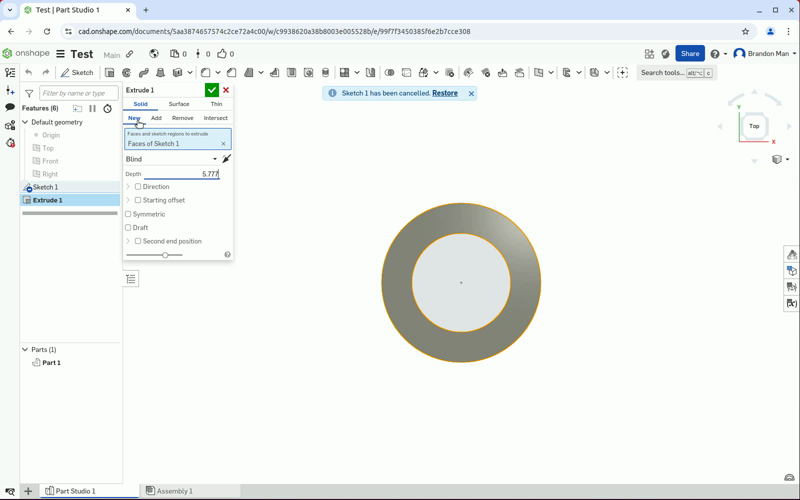
key(enter)
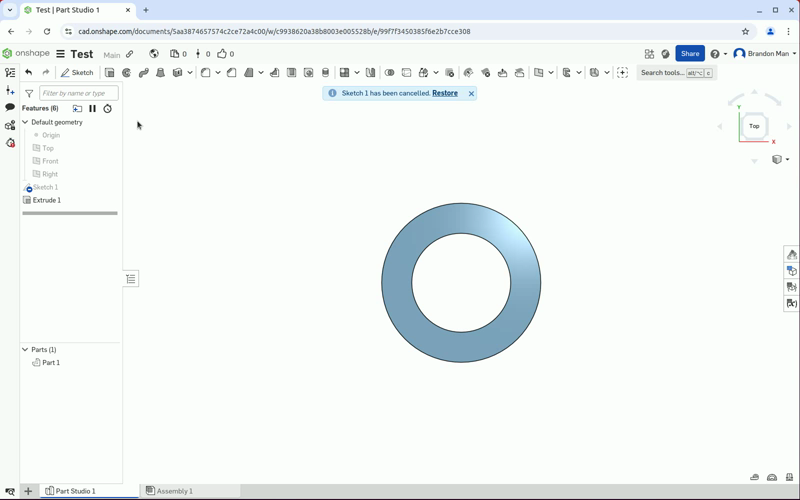
key(shift+h)
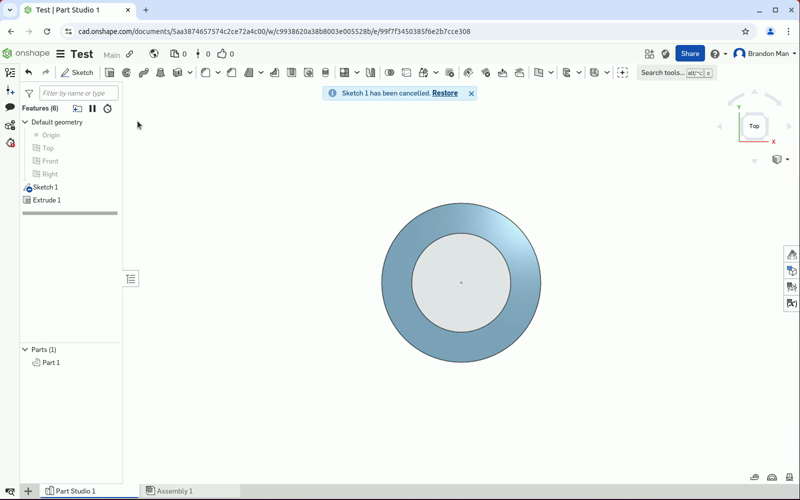
key(shift+h)
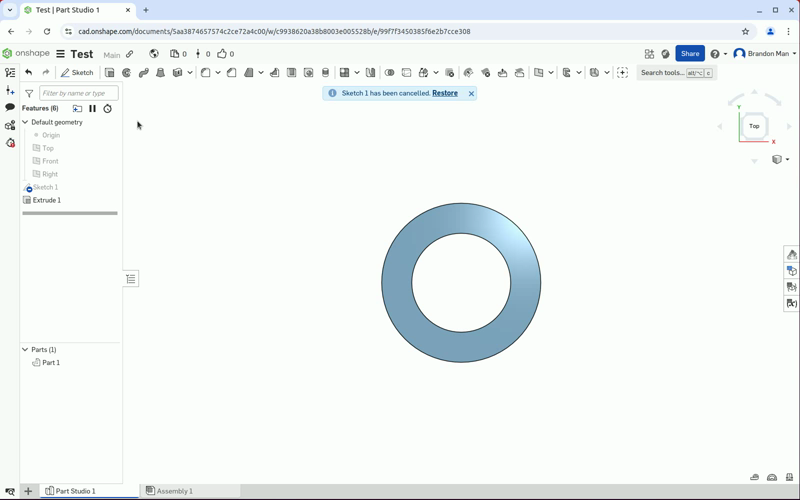
mouse_move(73, 189)
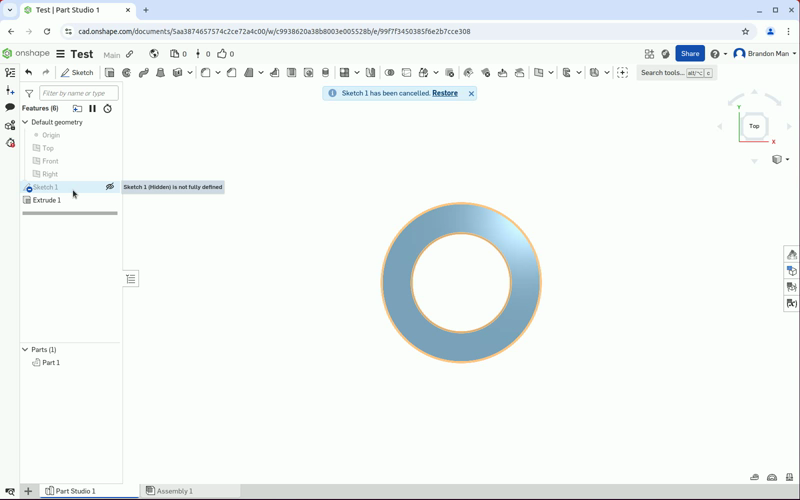
click(73, 189)
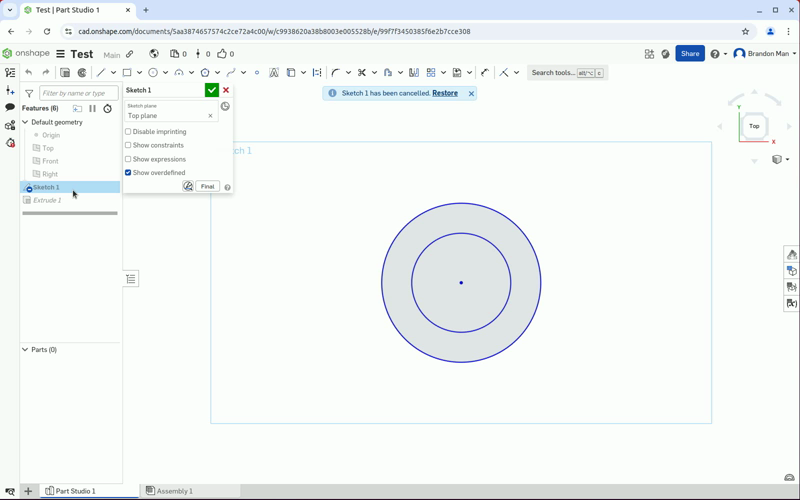
mouse_move(229, 92)
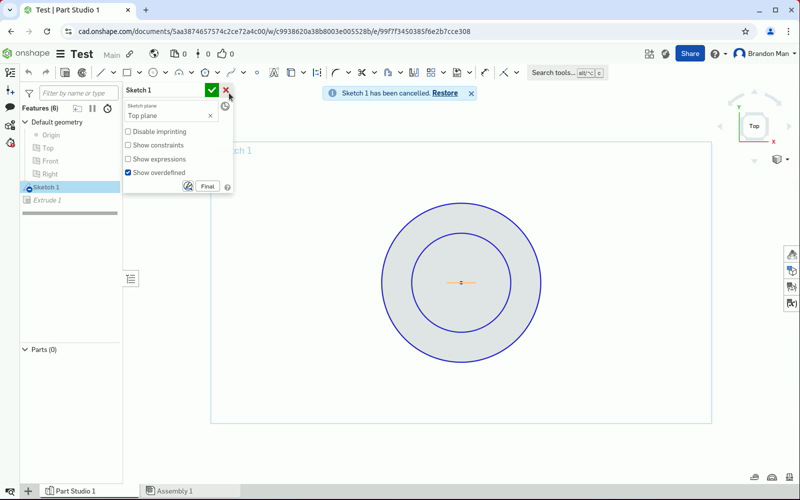
click(229, 92)
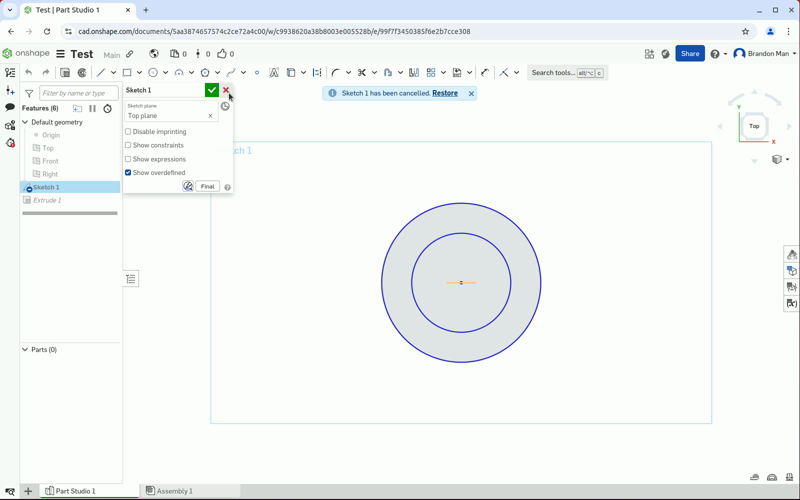
key(shift+s)
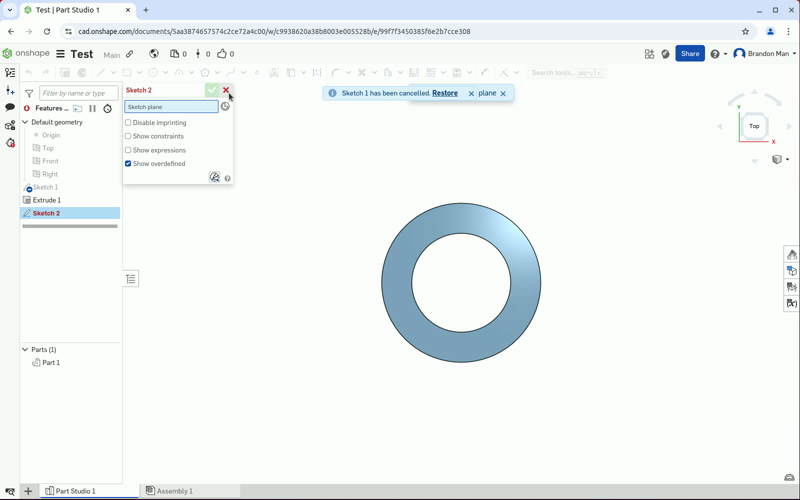
mouse_move(73, 150)
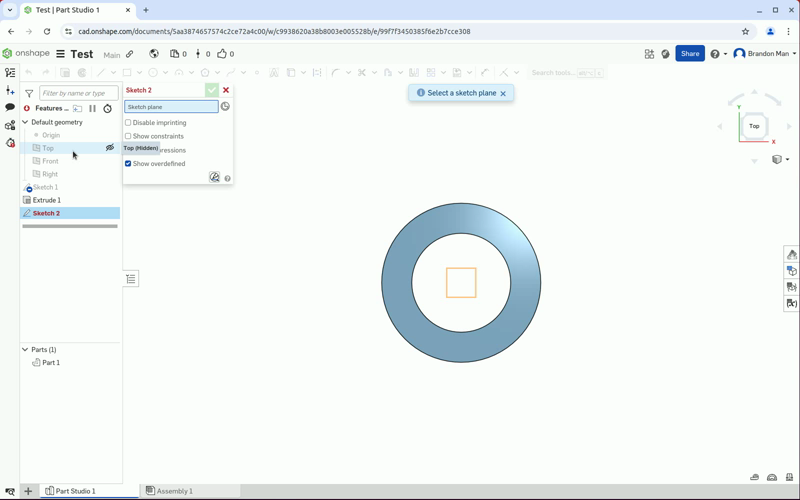
click(73, 150)
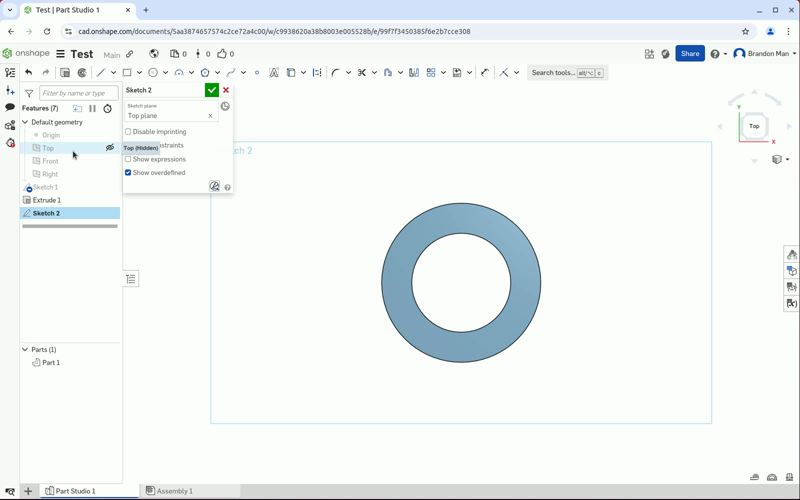
mouse_move(73, 352)
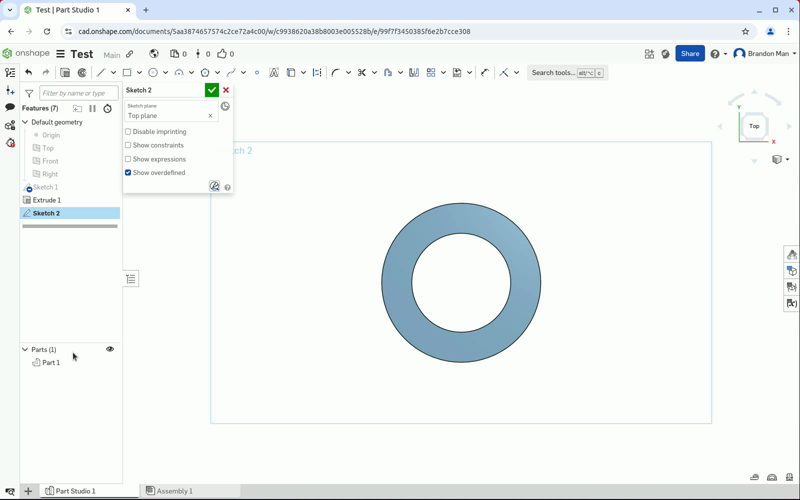
key(y)
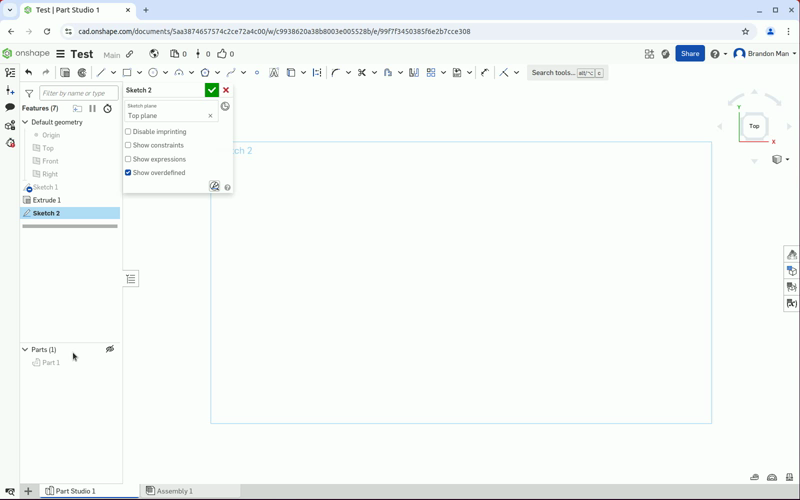
key(c)
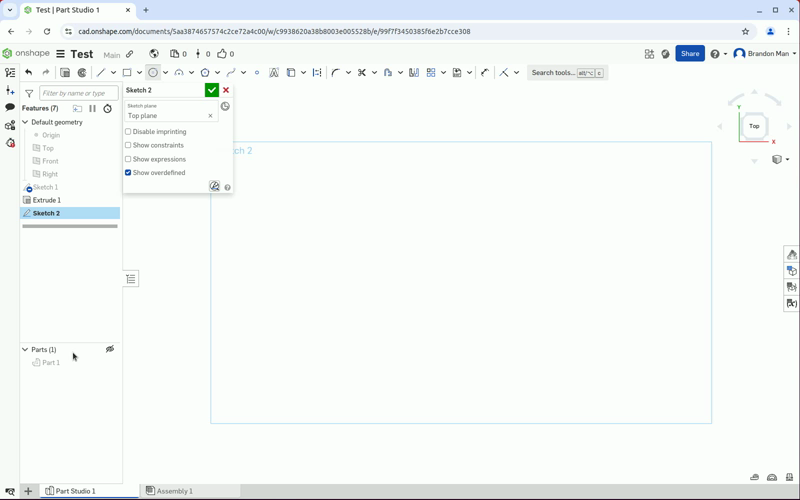
key_down(shift)
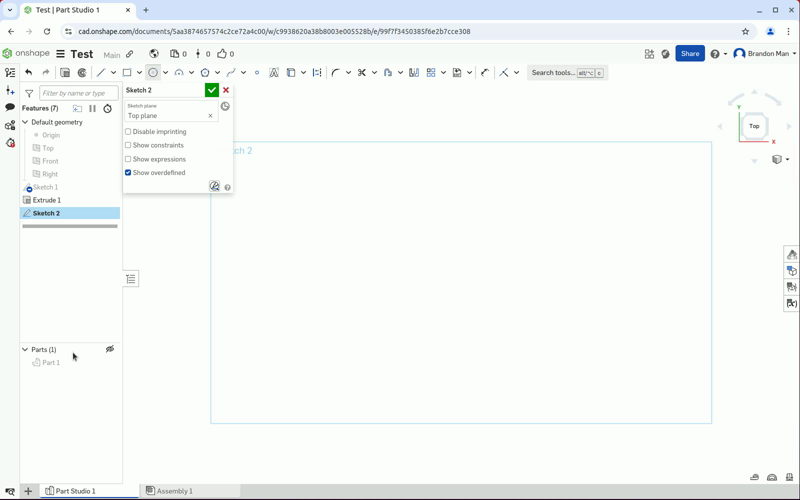
mouse_move(461, 282)
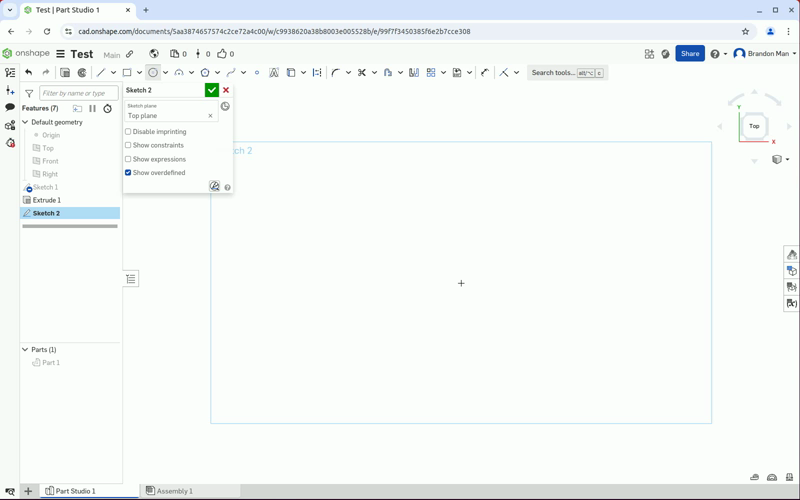
click(461, 282)
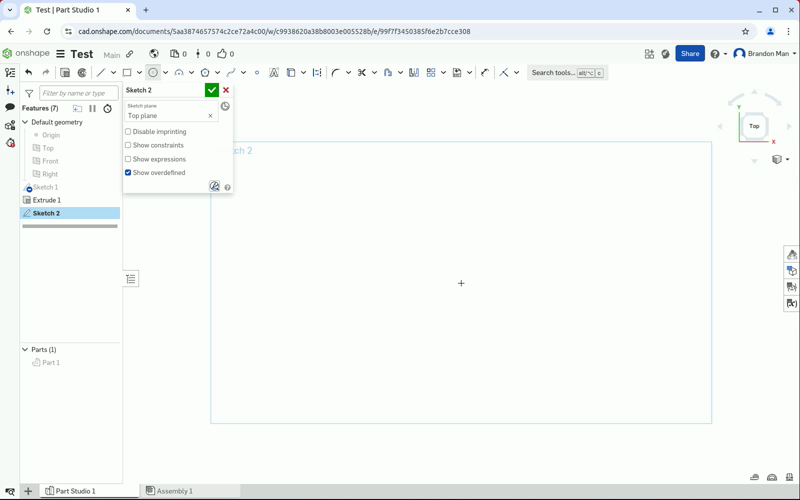
key_up(shift)
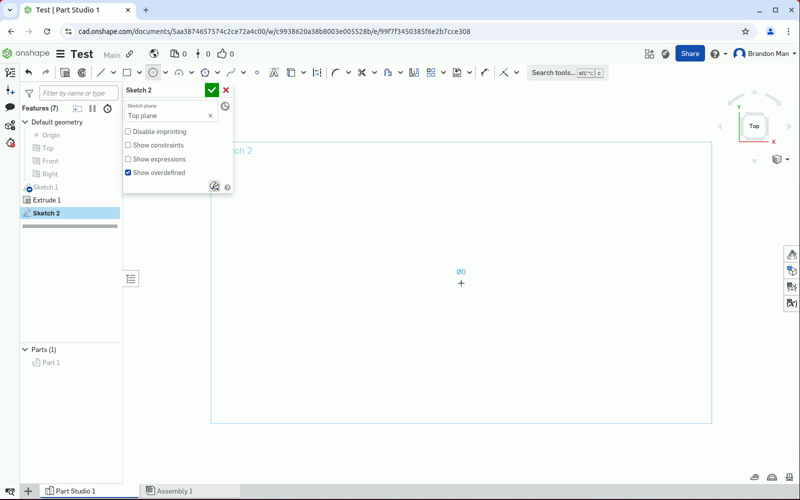
mouse_move(568, 282)
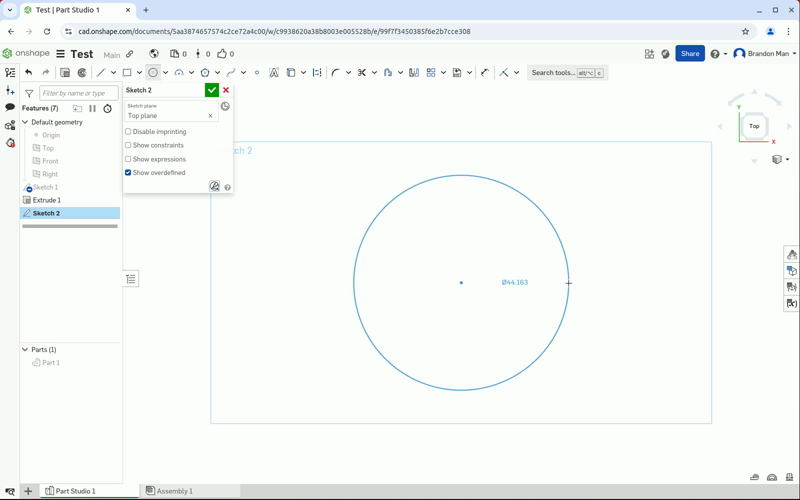
click(568, 282)
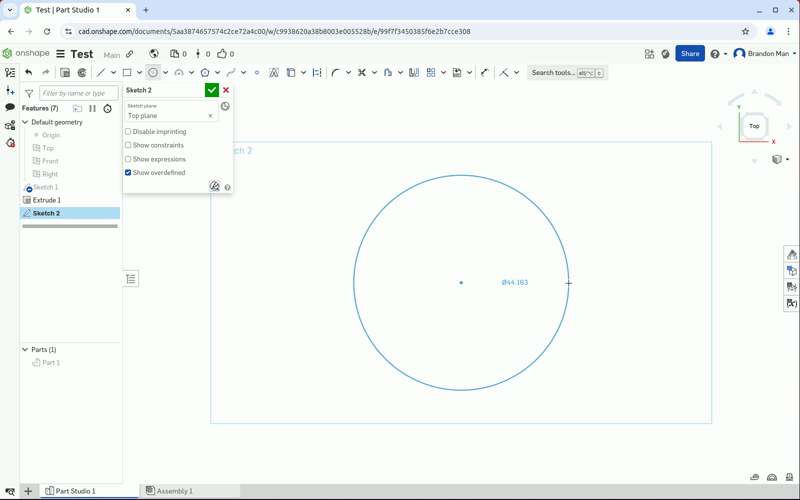
key(esc)
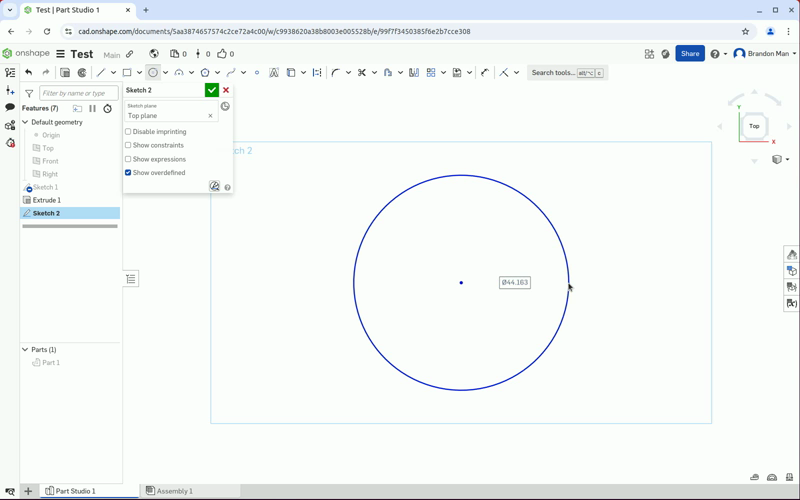
key(c)
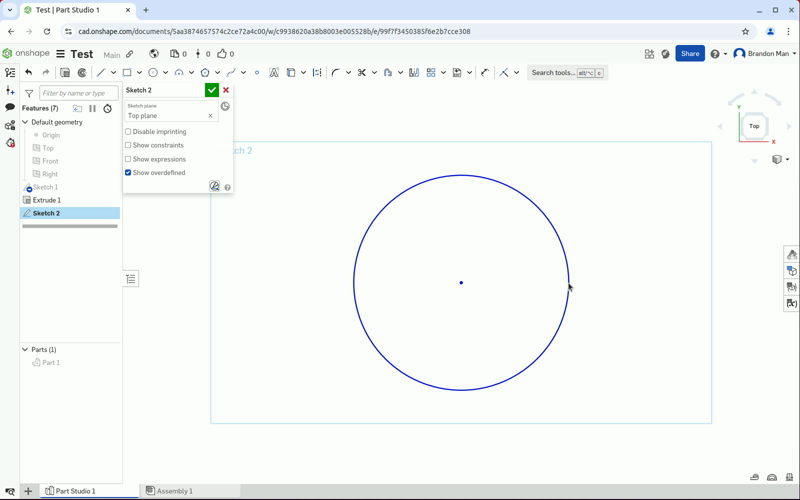
key_down(shift)
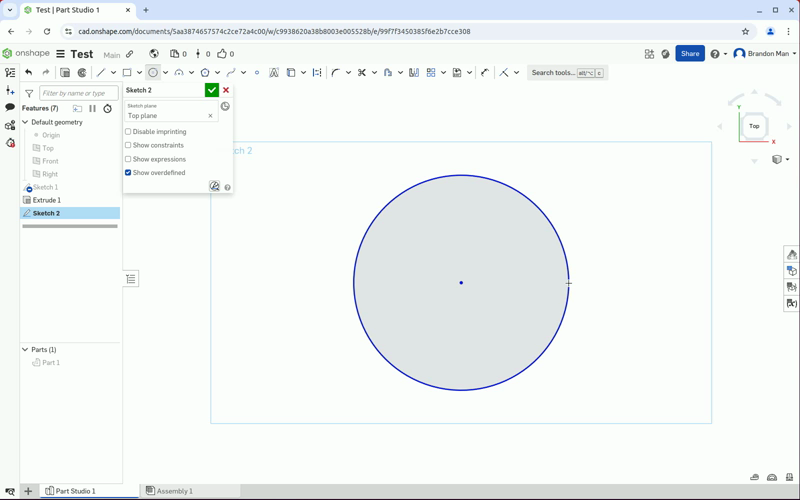
mouse_move(461, 282)
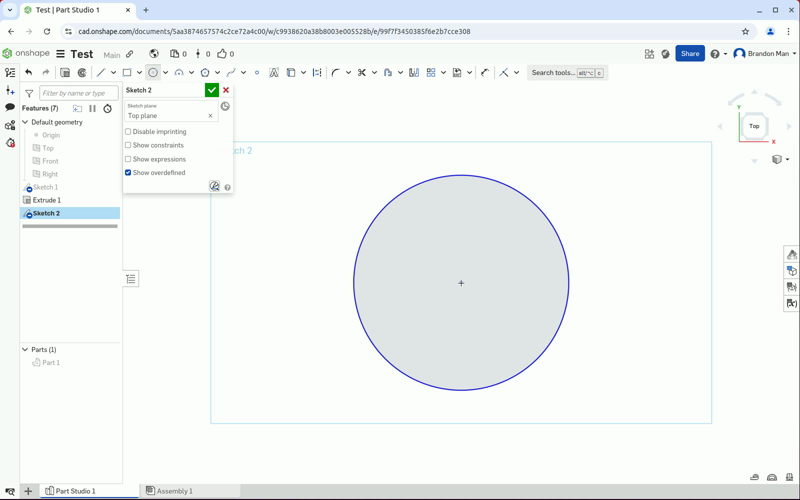
click(461, 282)
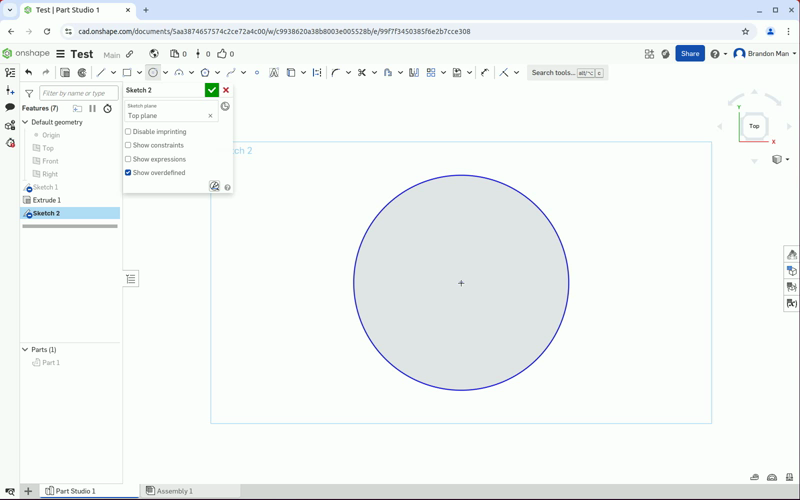
key_up(shift)
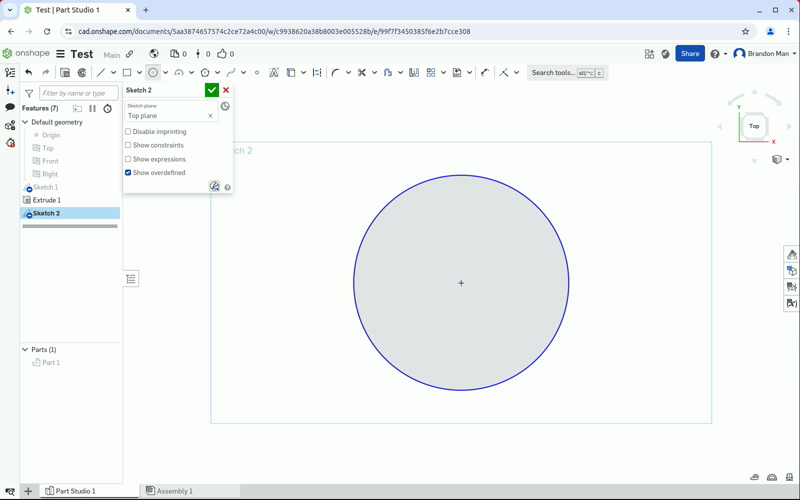
mouse_move(539, 282)
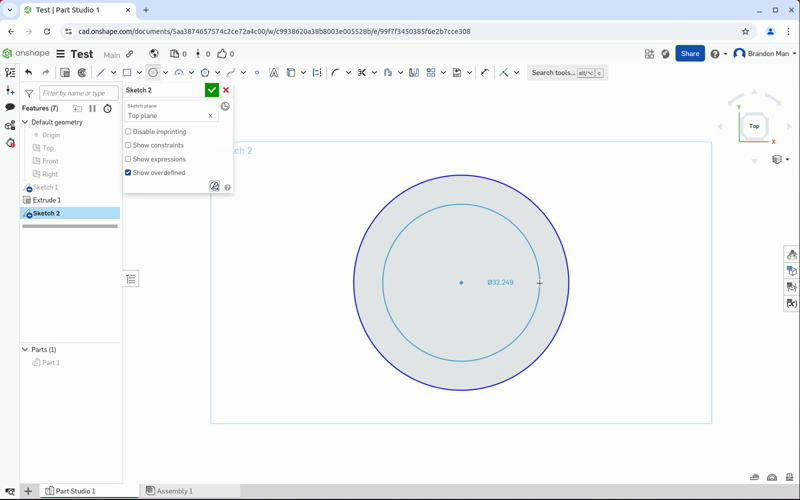
click(539, 282)
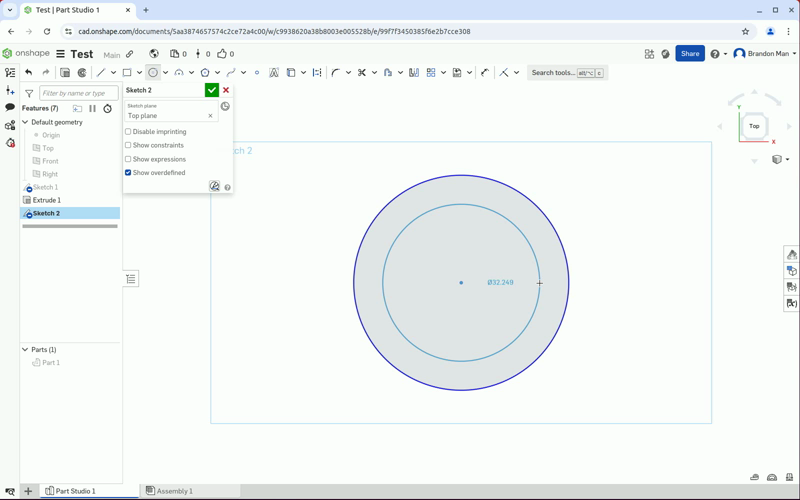
key(esc)
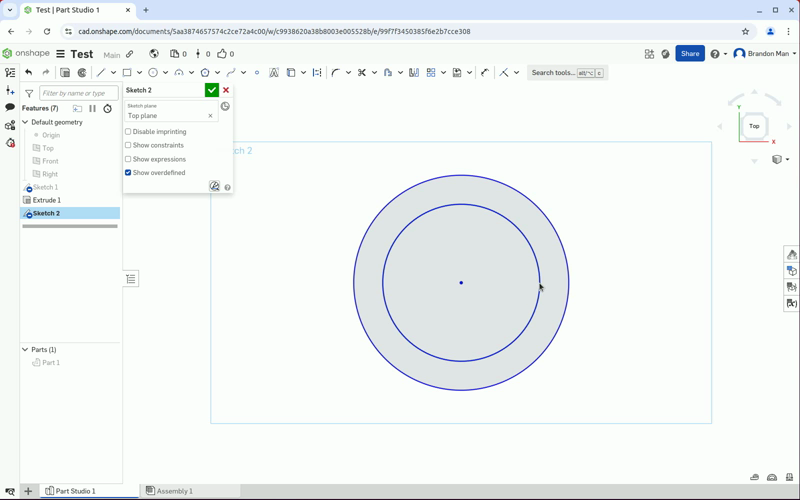
mouse_move(408, 207)
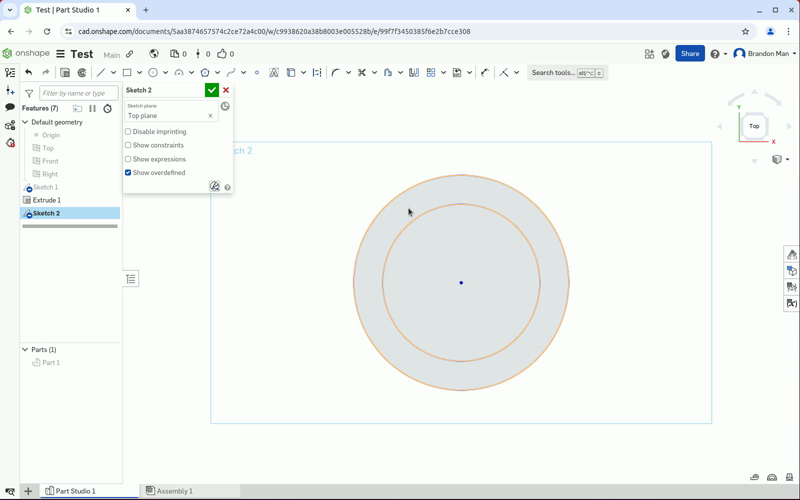
click(408, 207)
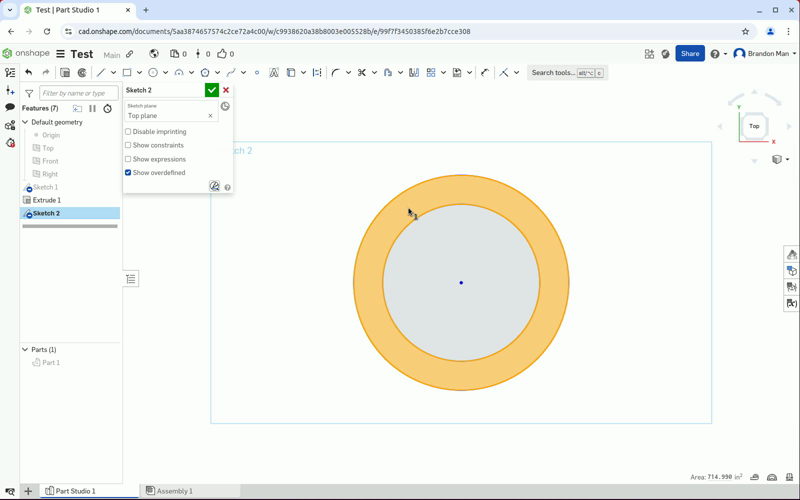
mouse_move(73, 352)
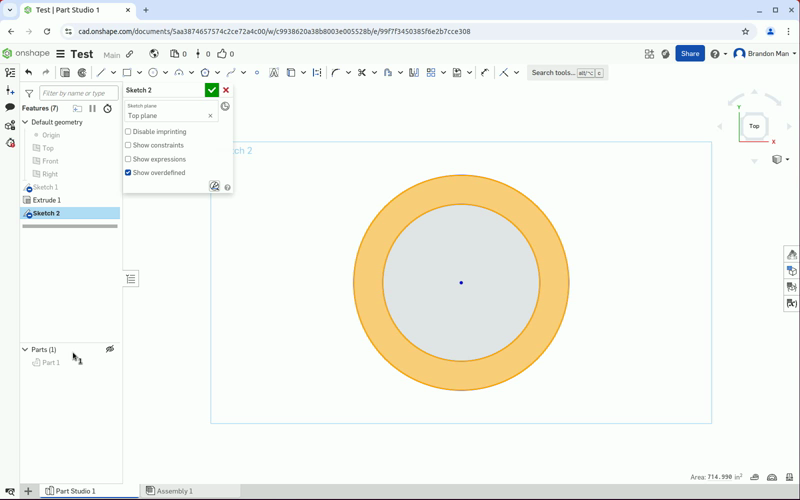
key(shift+y)
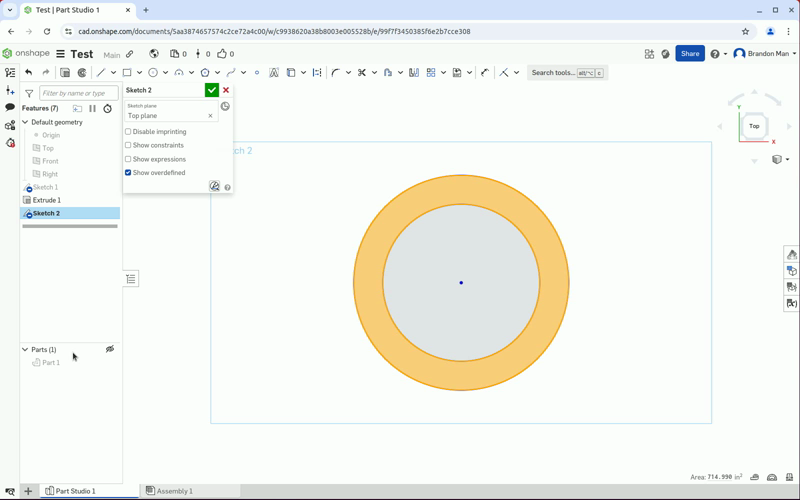
key(shift+e)
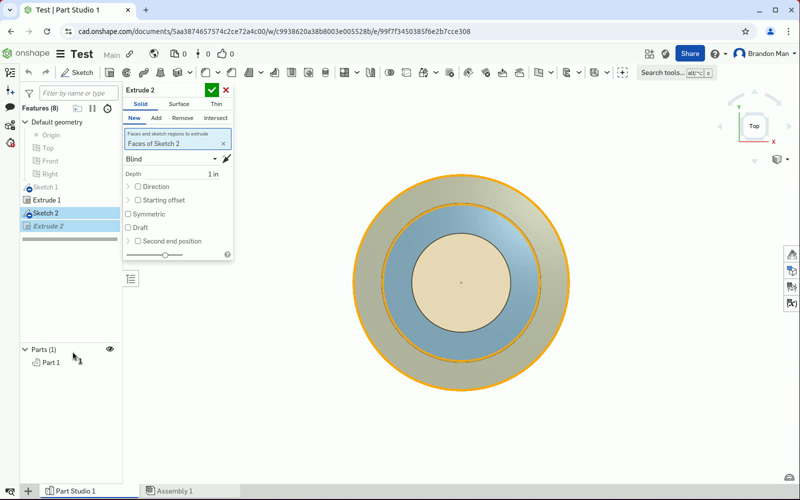
mouse_move(143, 106)
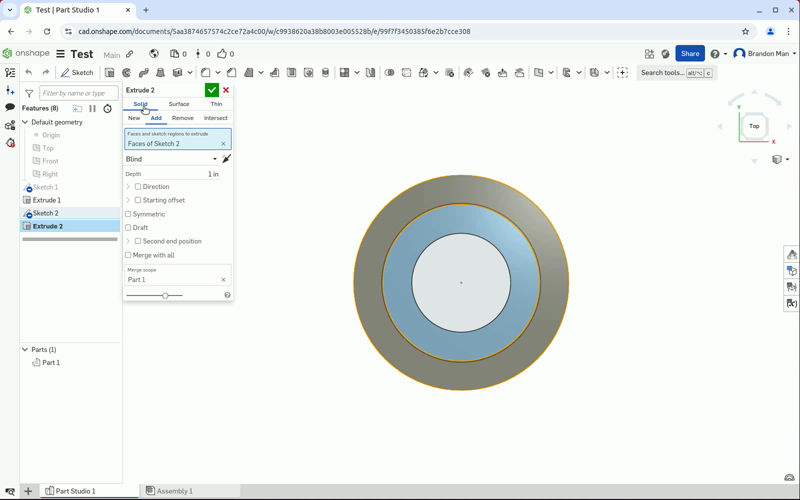
click(143, 106)
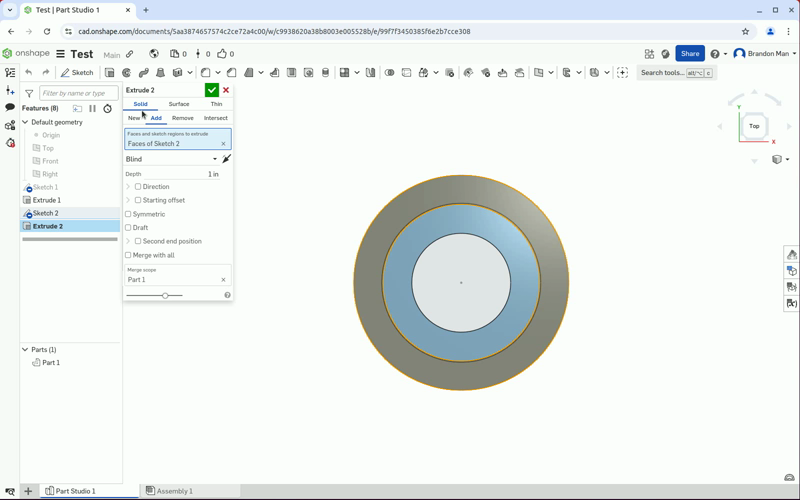
mouse_move(137, 120)
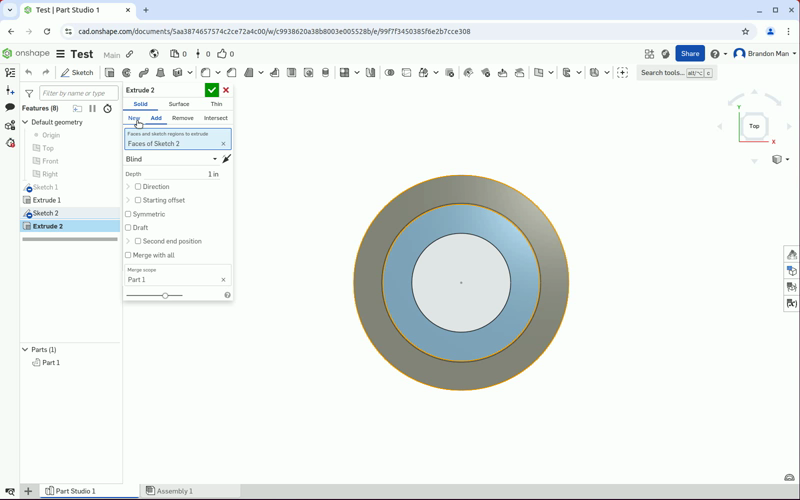
click(137, 120)
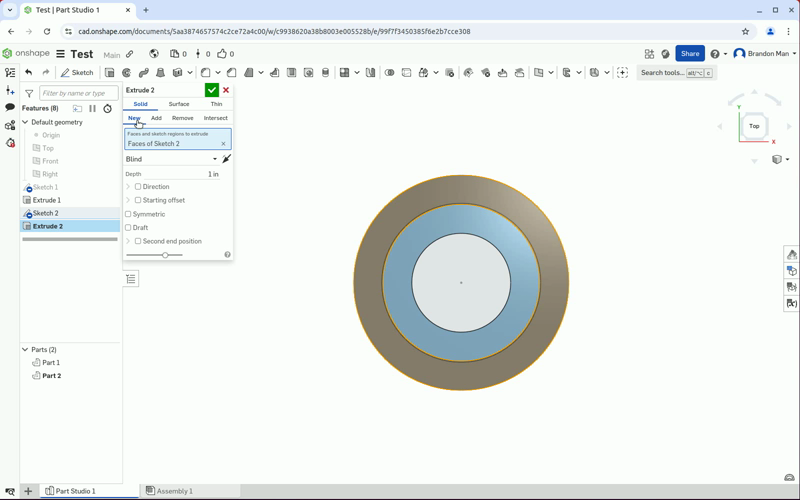
key(tab, 4)
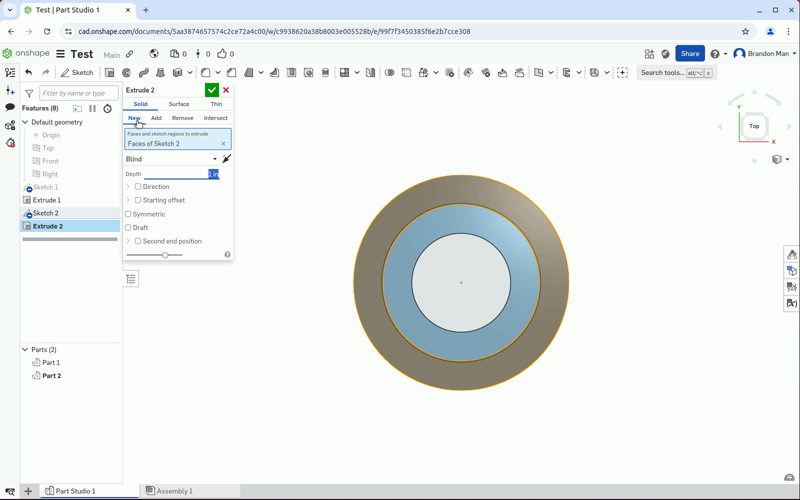
text(23.108)
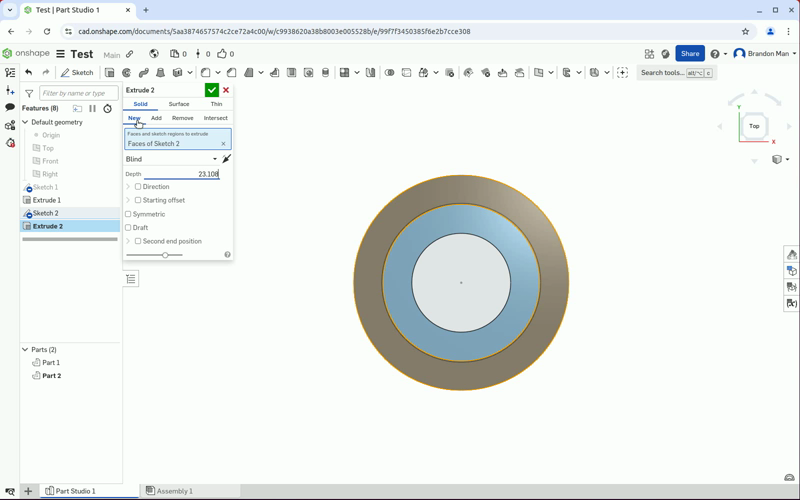
key(enter)
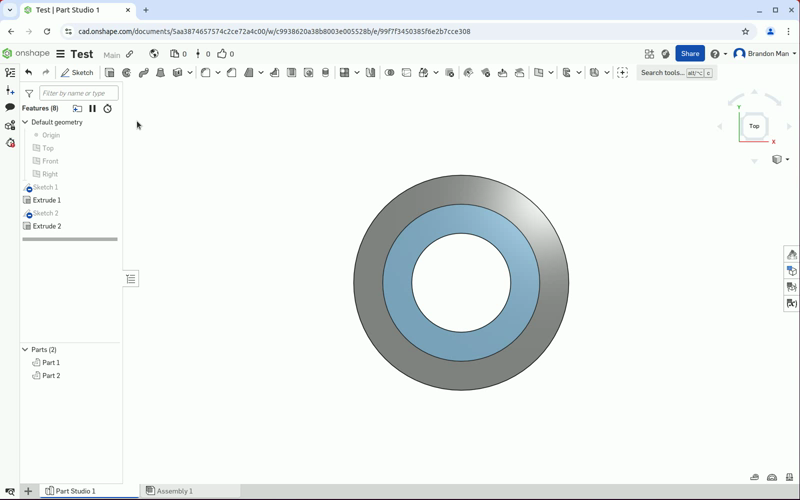
key(shift+h)
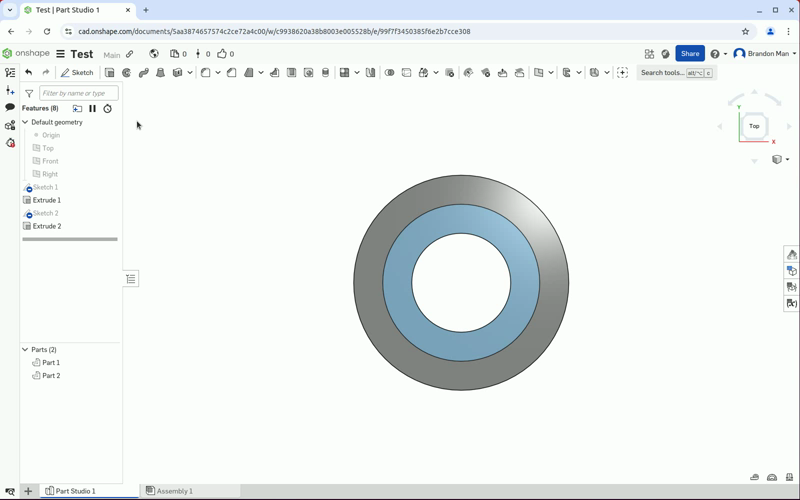
key(shift+h)
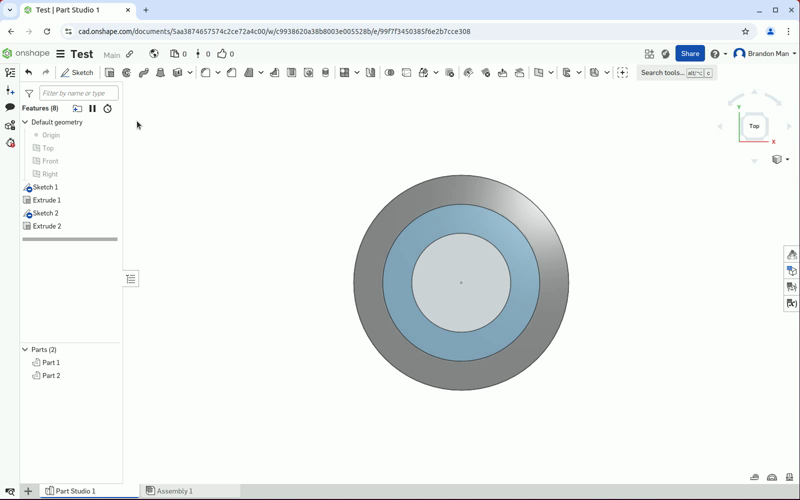
key(shift+7)
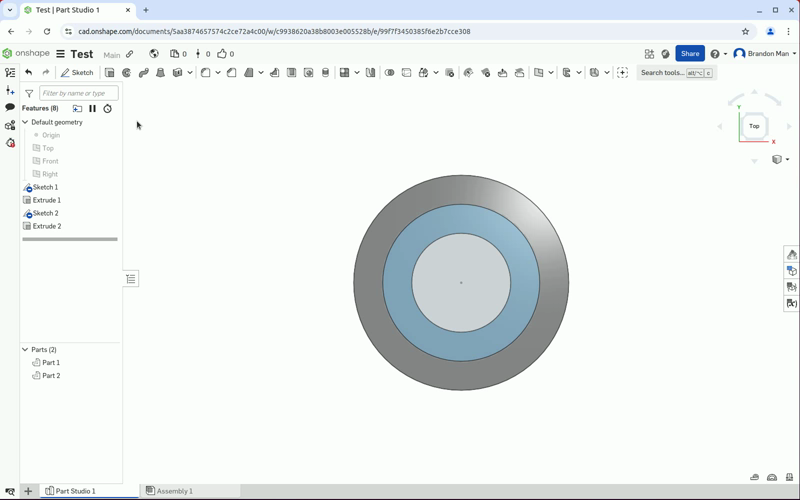
key(up, 3)
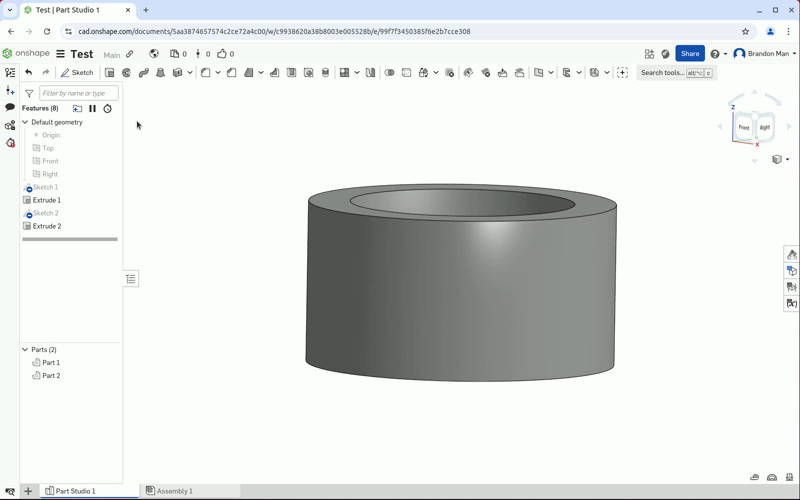
key(left, 3)
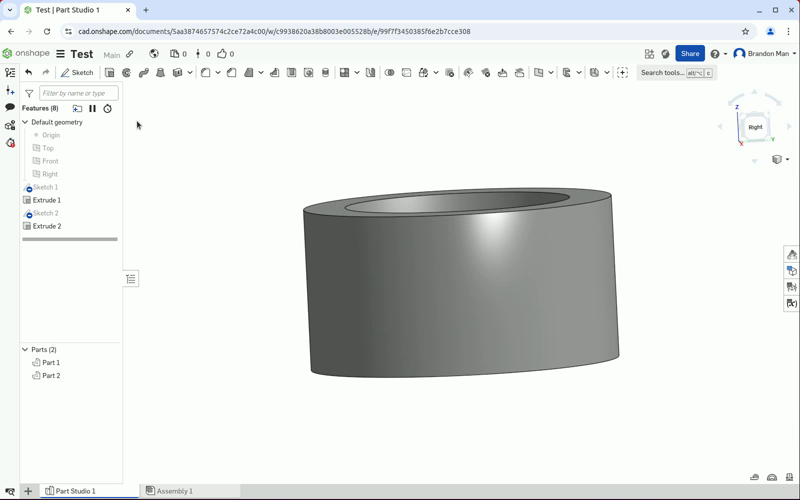
key(right, 3)
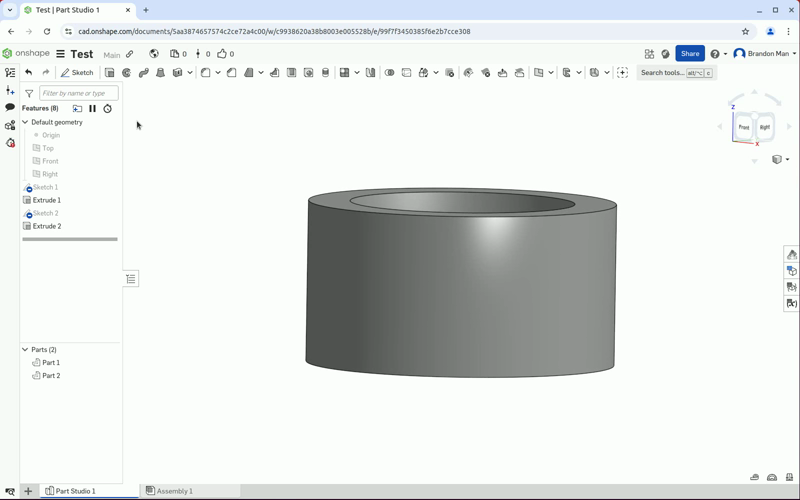
key(down, 3)
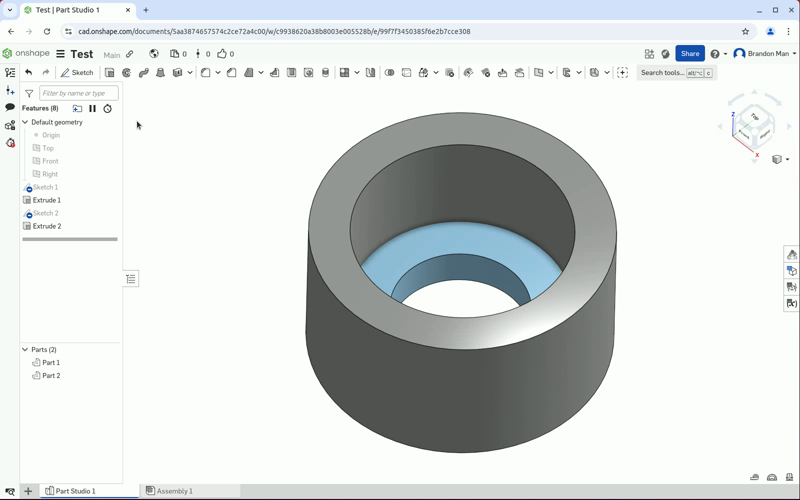
mouse_move(73, 189)
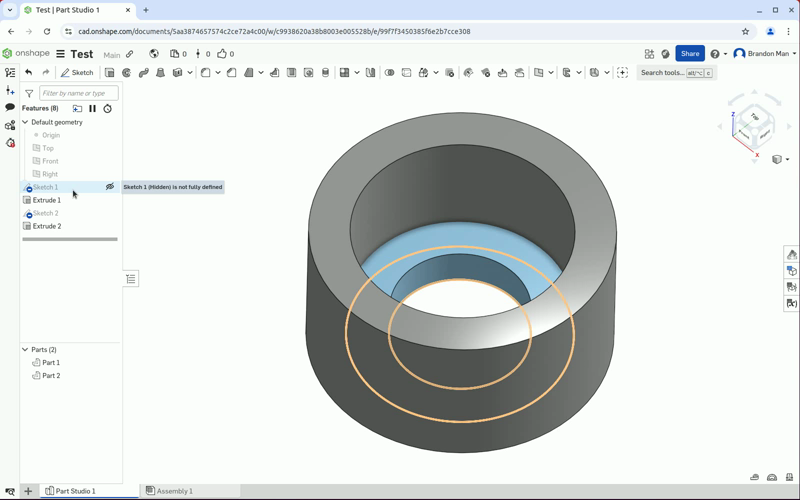
click(73, 189)